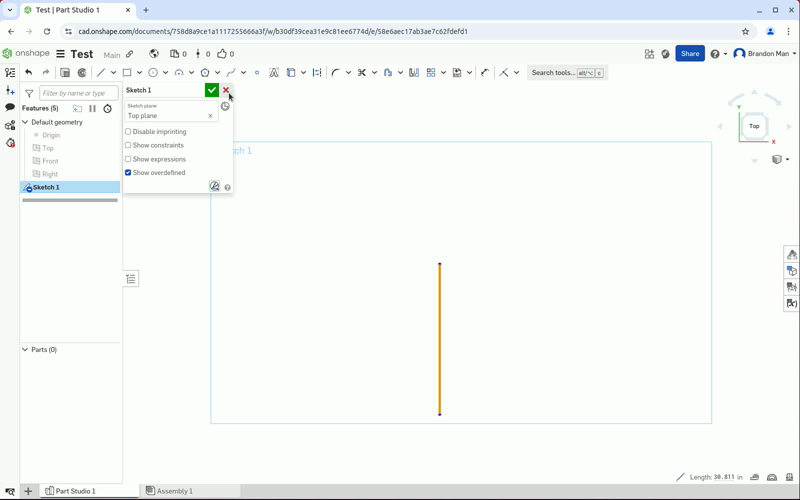
key(shift+h)
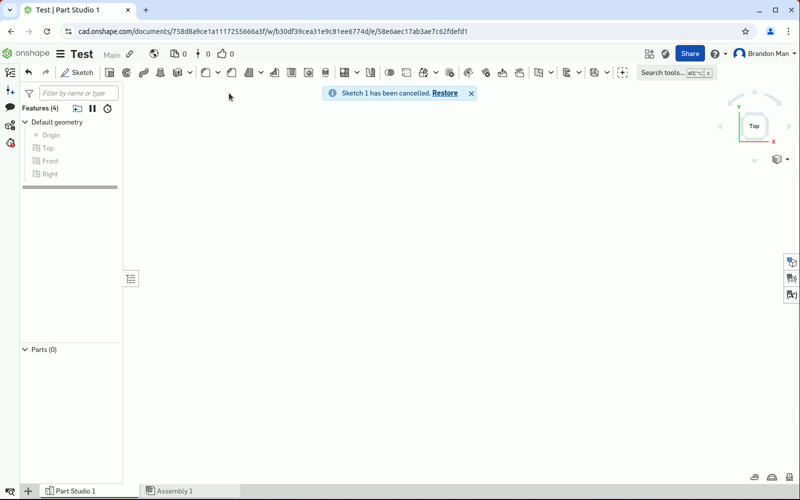
mouse_move(73, 352)
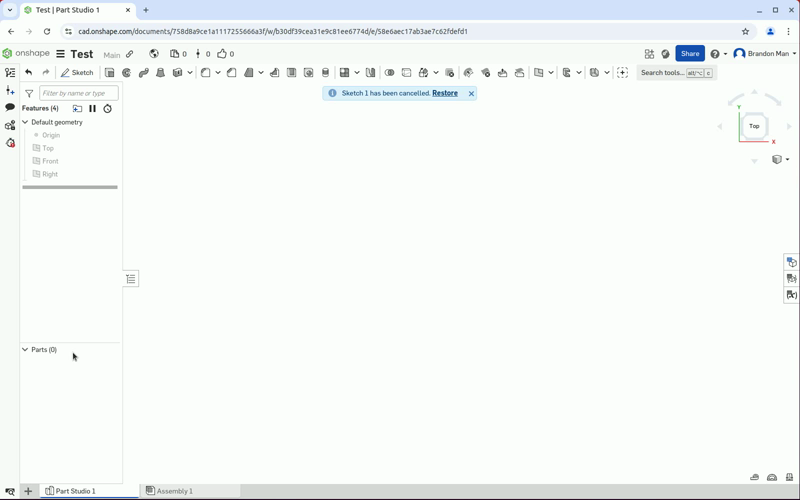
key(y)
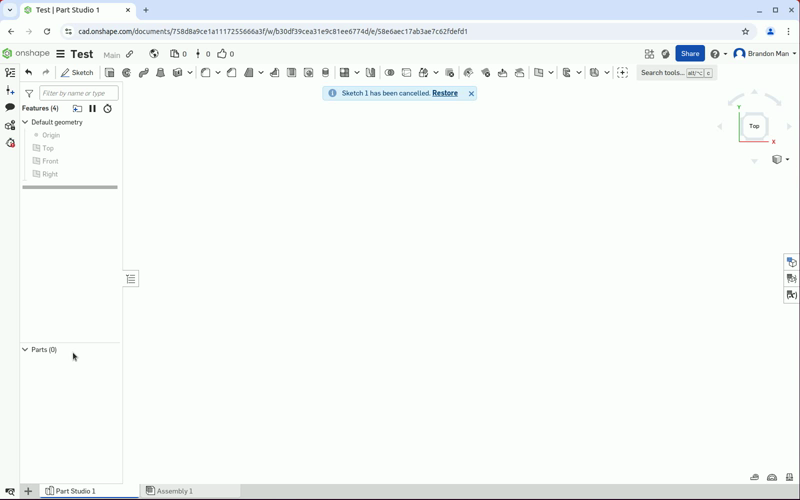
key(shift+p)
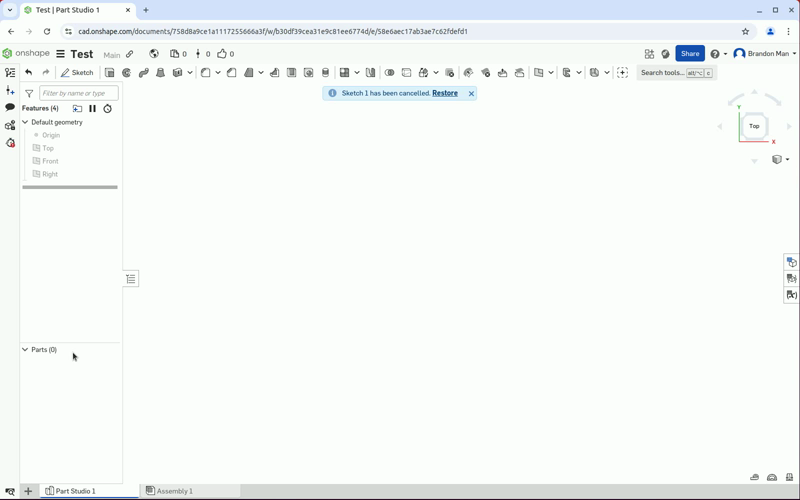
key(space)
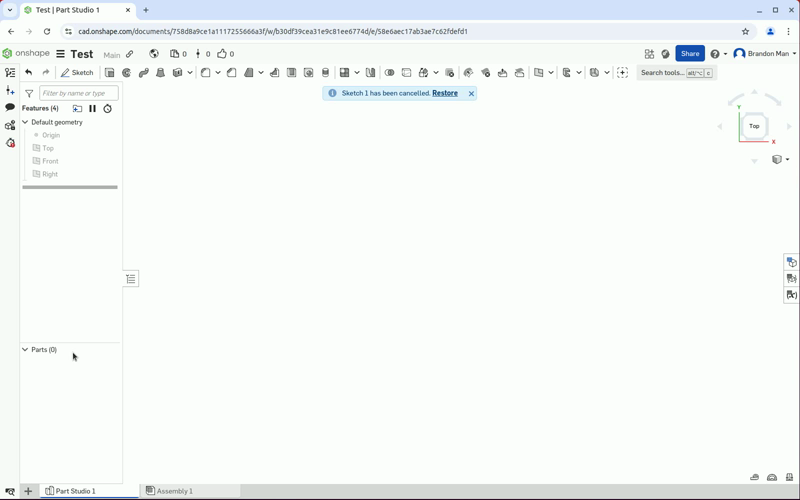
key_down(shift)
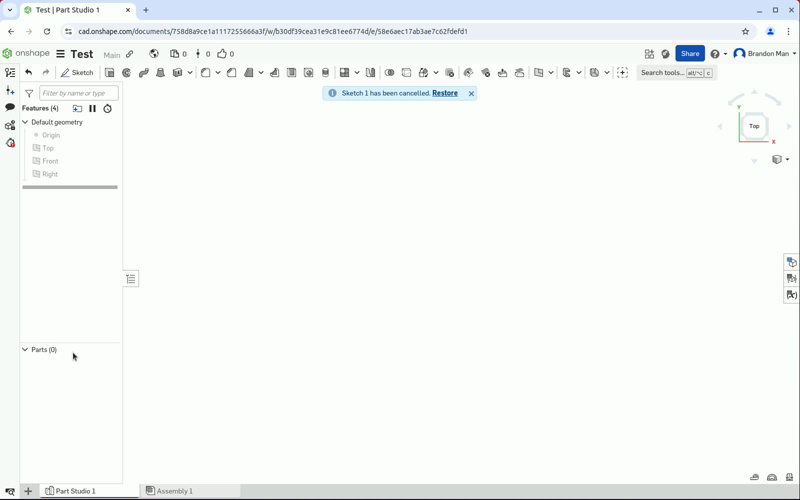
key(up)
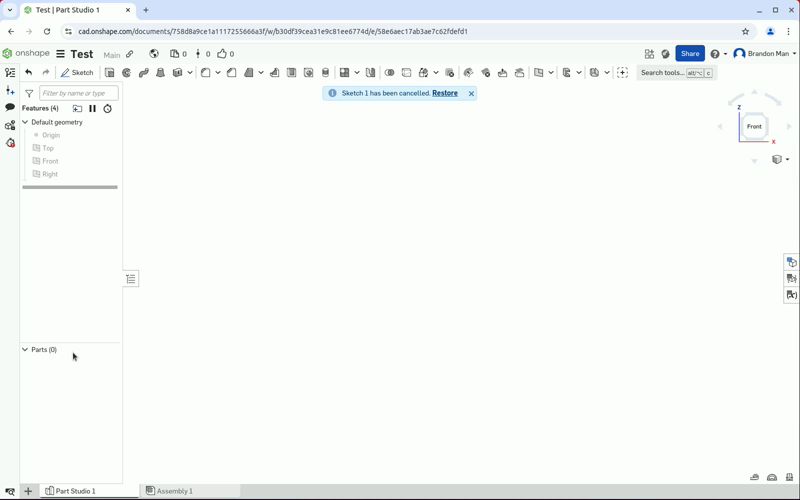
key_up(shift)
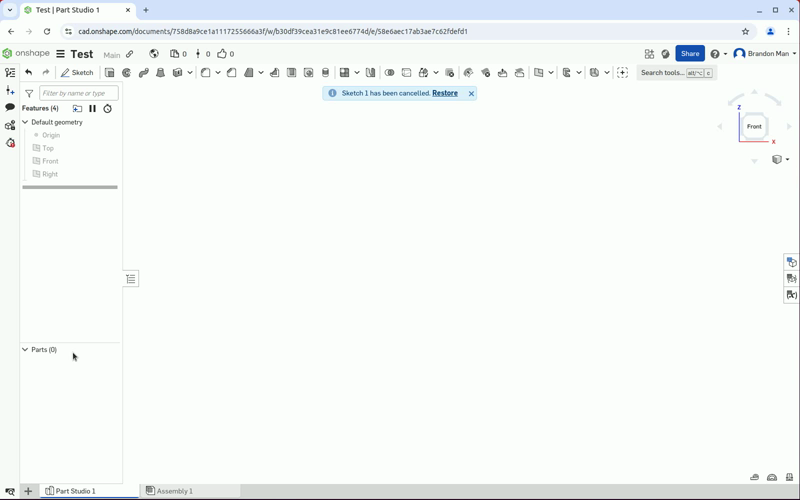
mouse_move(73, 352)
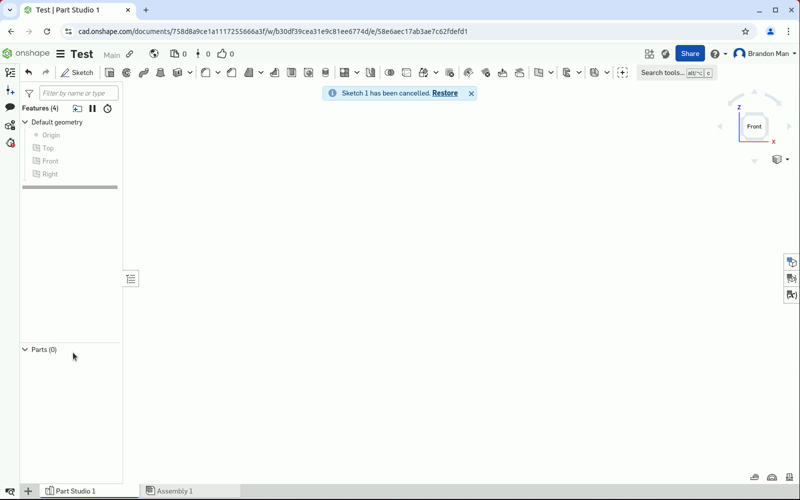
key(shift+y)
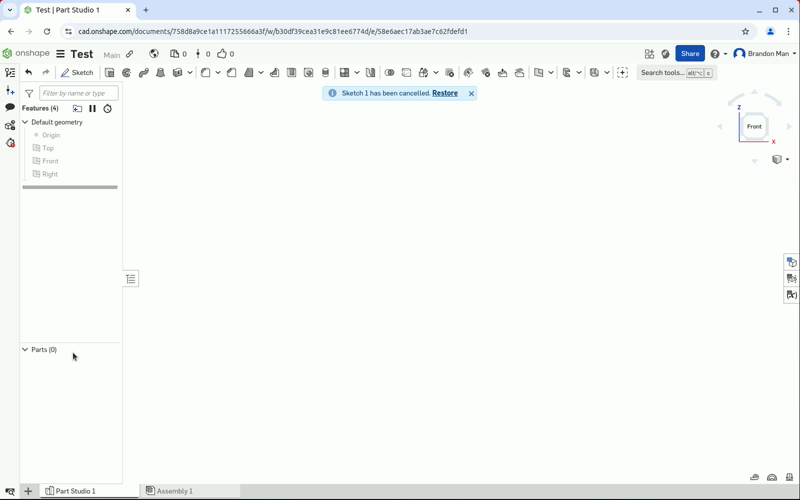
key(shift+s)
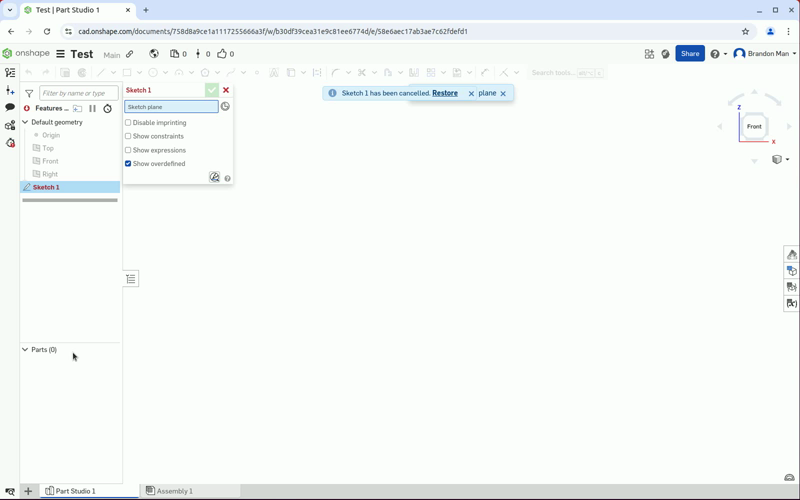
mouse_move(73, 163)
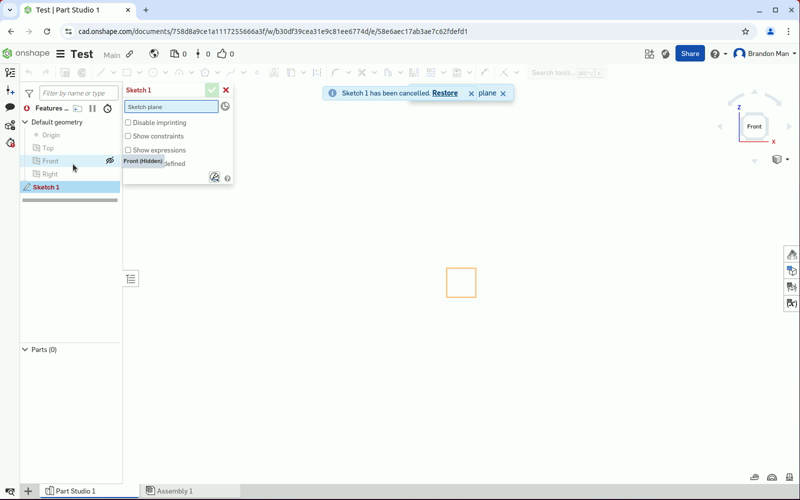
click(73, 163)
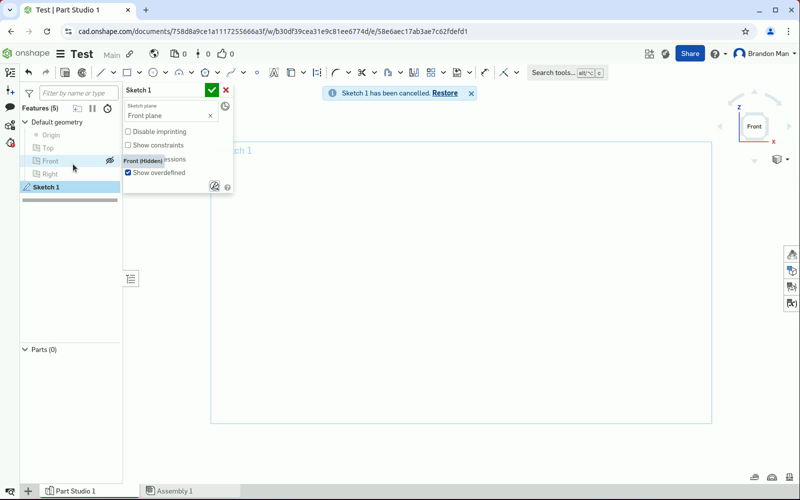
mouse_move(73, 352)
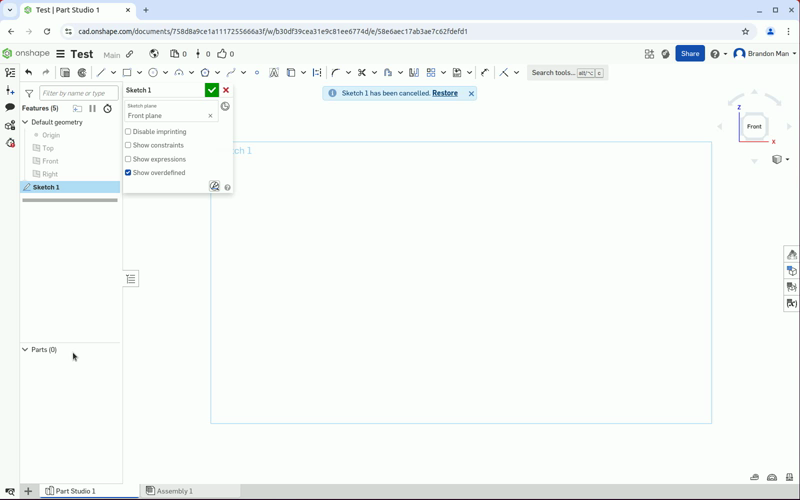
key(y)
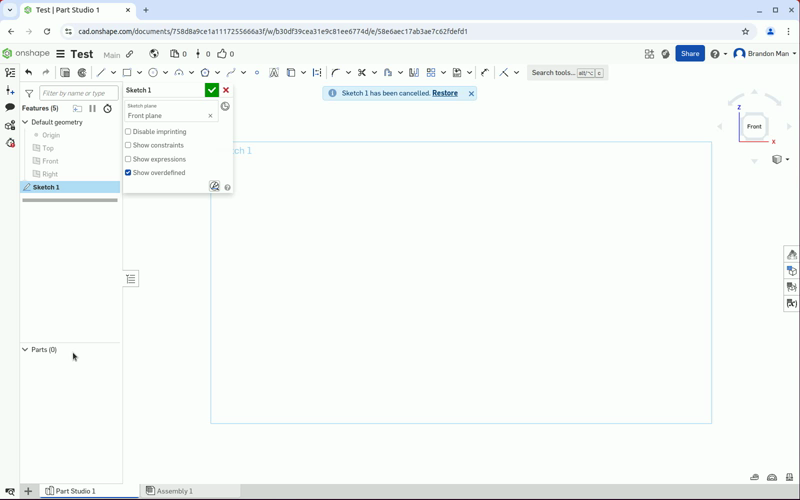
key(c)
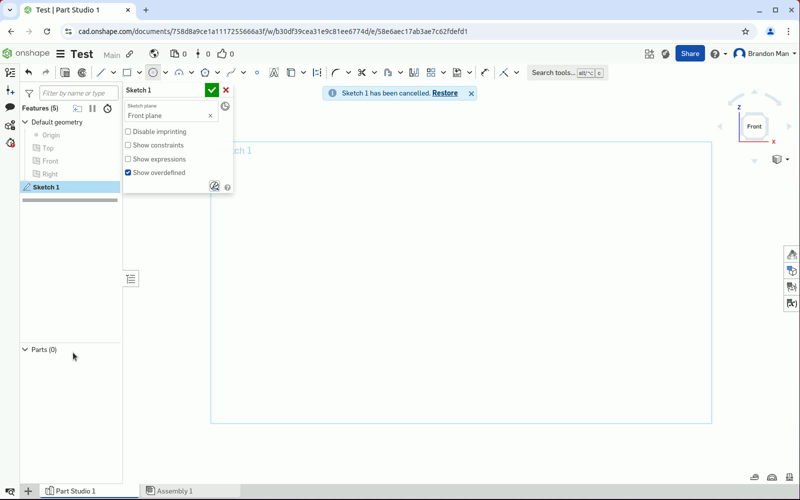
key_down(shift)
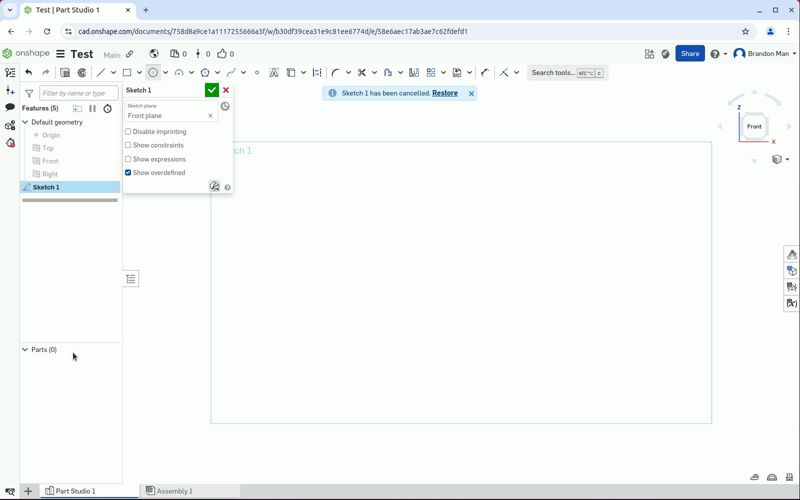
mouse_move(461, 282)
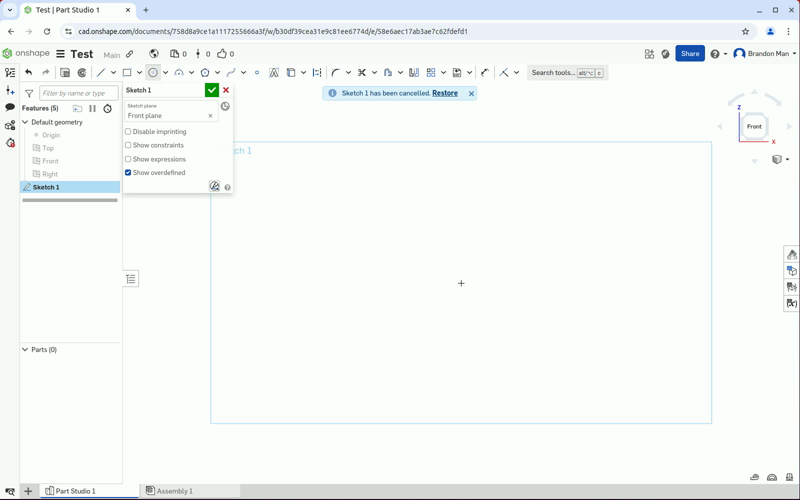
click(461, 282)
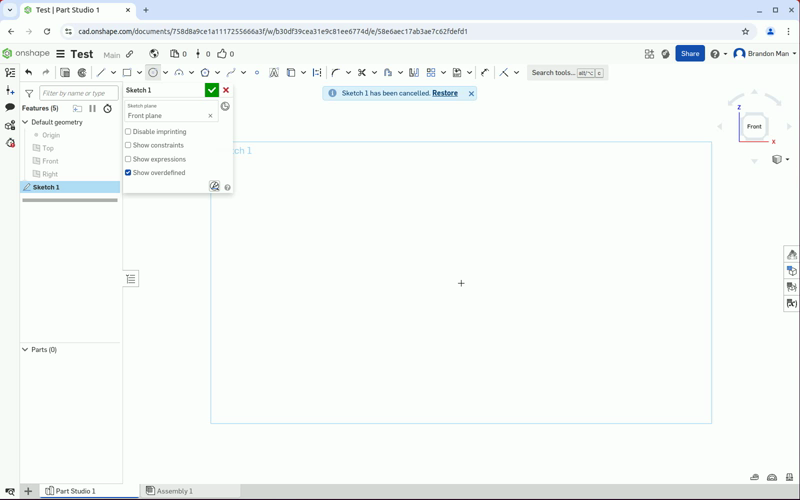
key_up(shift)
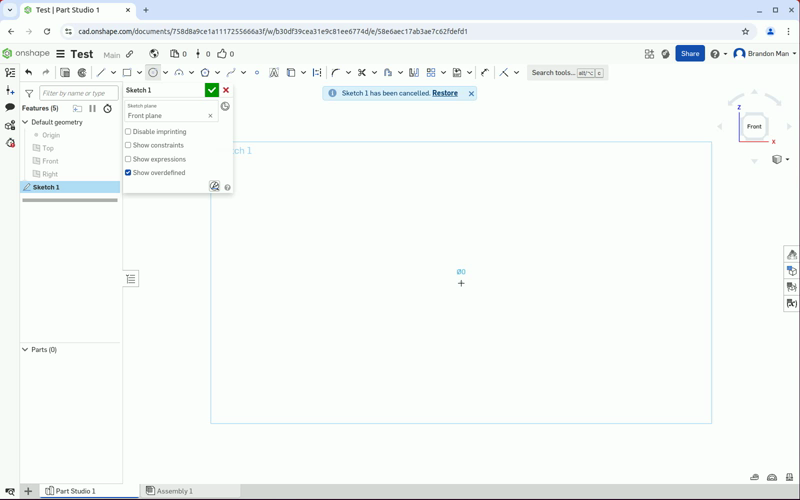
mouse_move(568, 282)
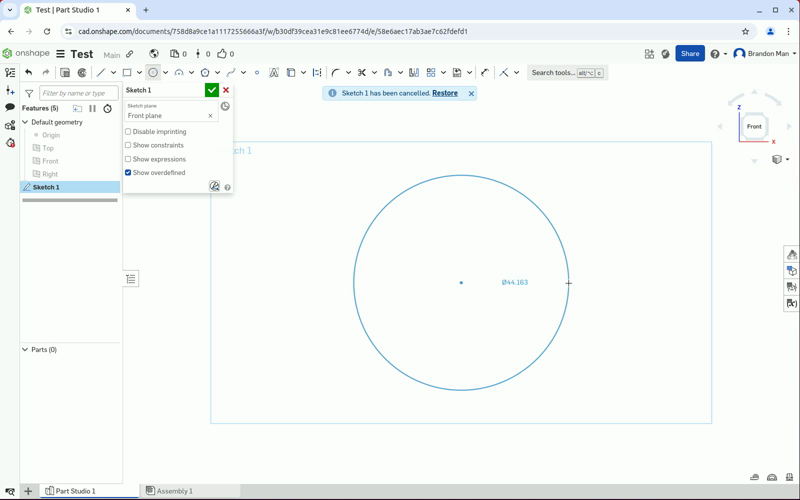
click(568, 282)
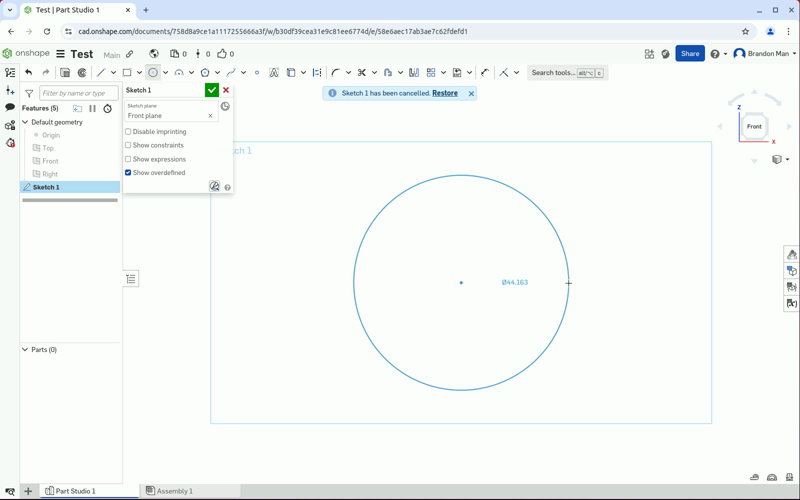
key(esc)
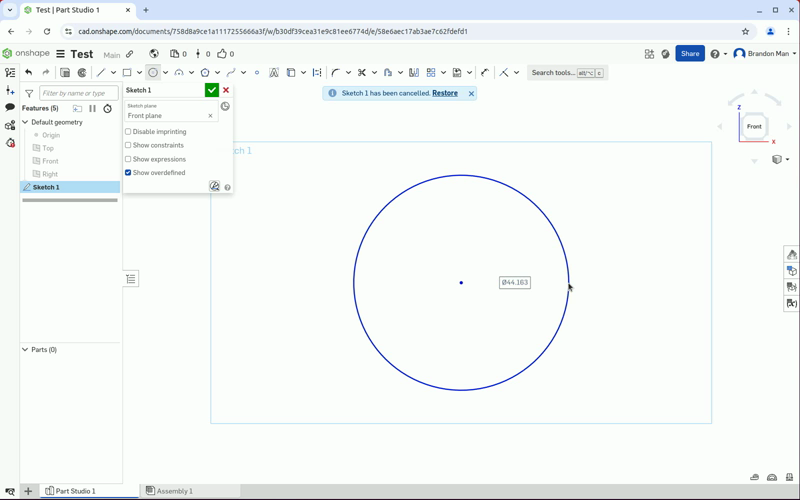
mouse_move(510, 284)
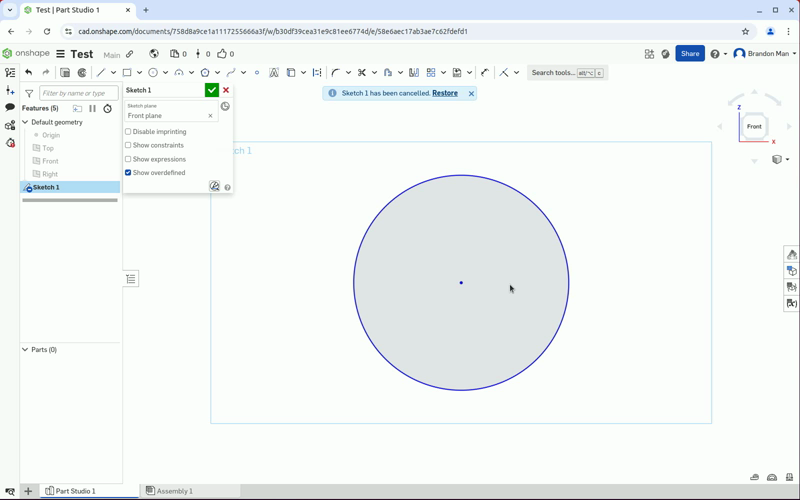
click(510, 284)
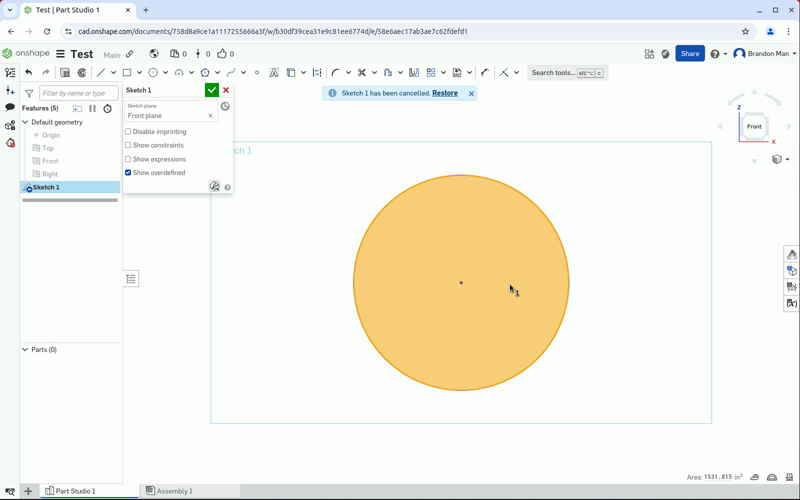
mouse_move(73, 352)
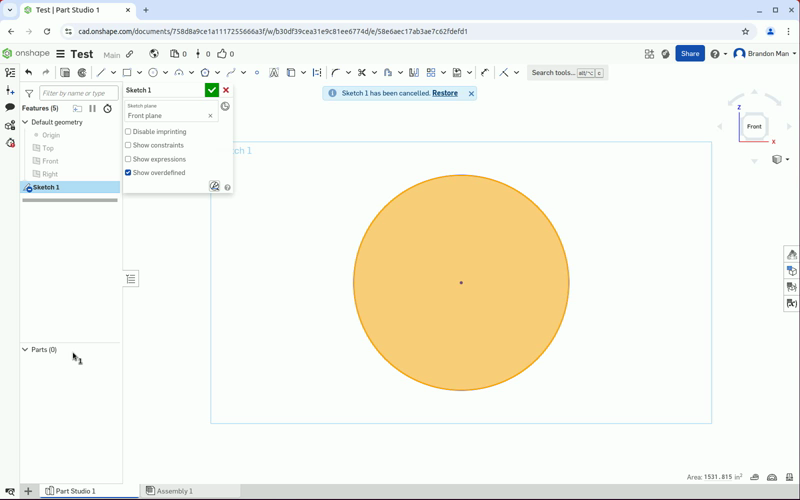
key(shift+y)
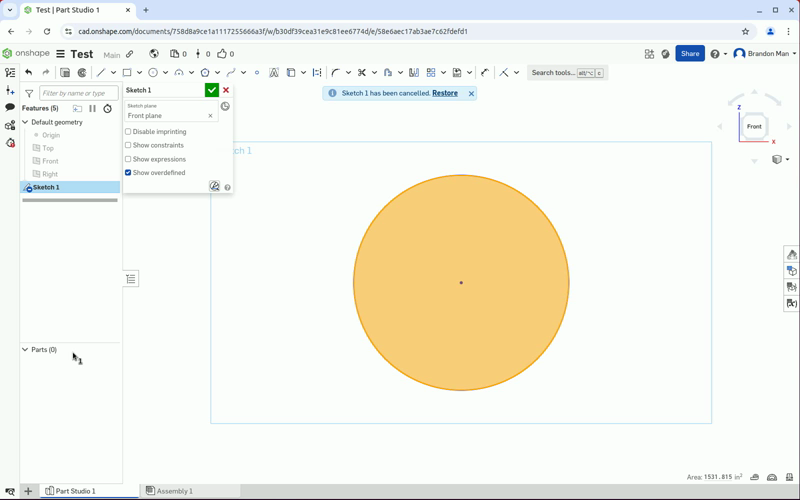
key(shift+e)
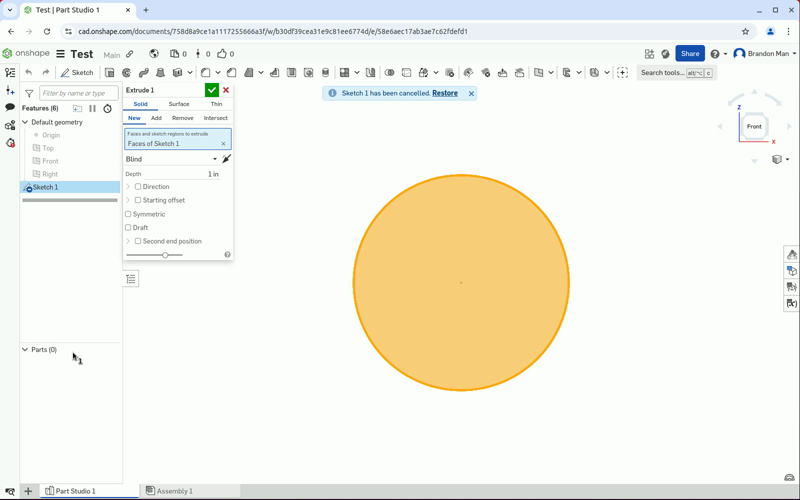
mouse_move(143, 106)
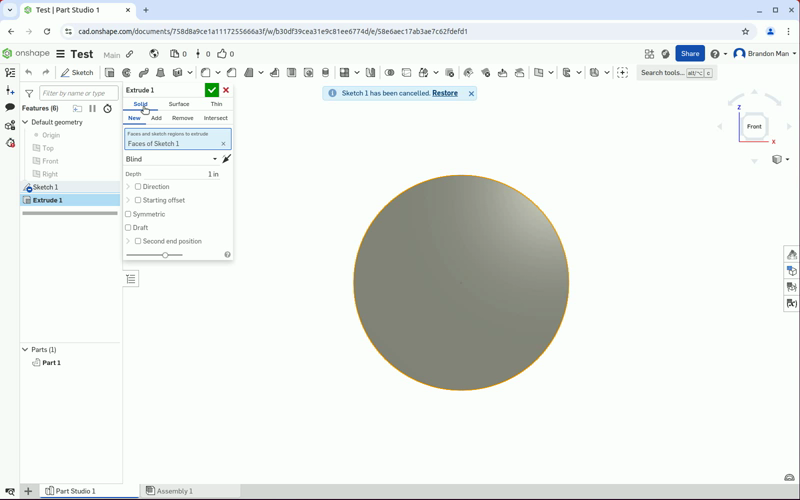
click(143, 106)
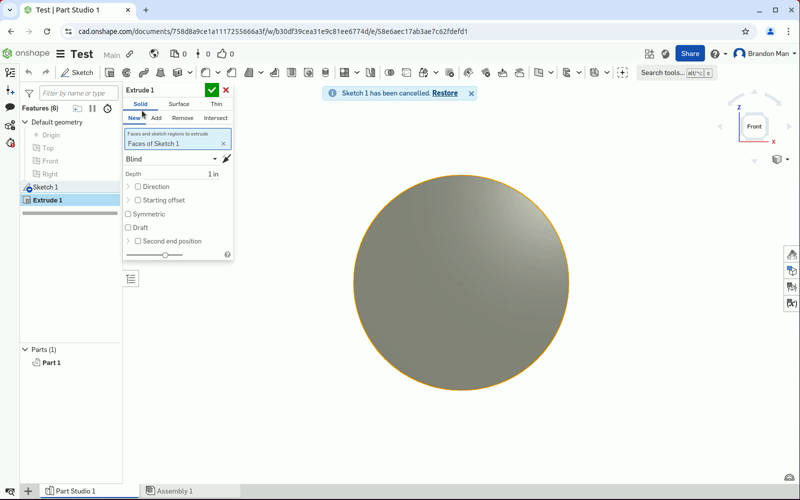
mouse_move(137, 120)
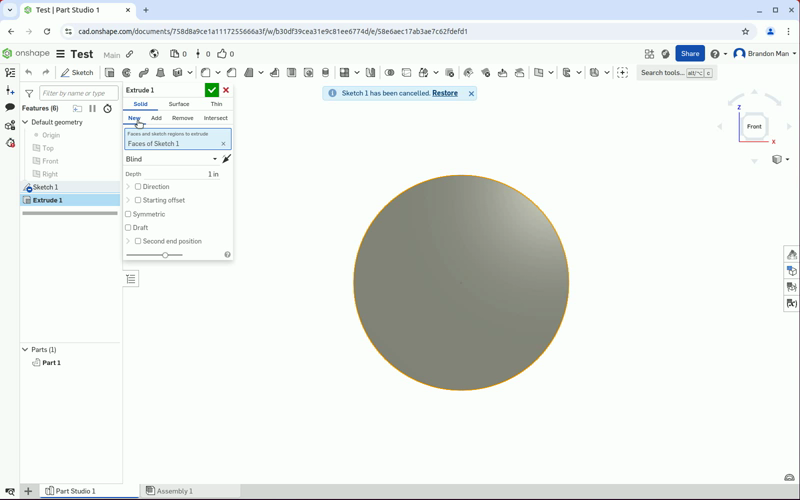
click(137, 120)
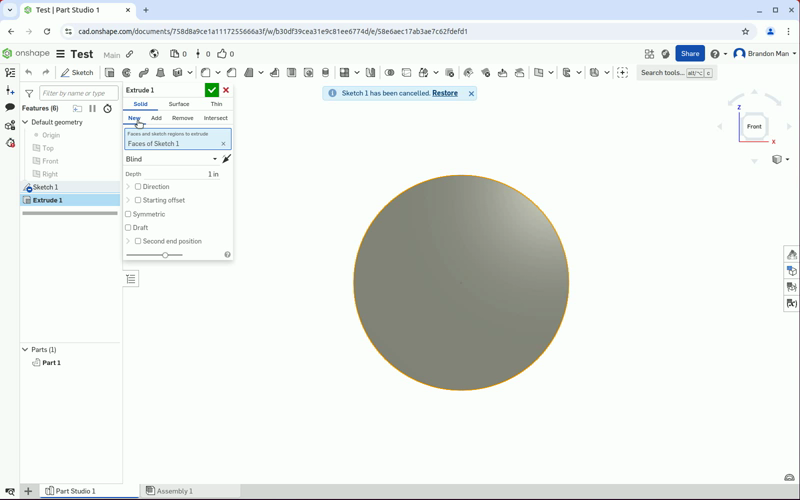
key(tab, 4)
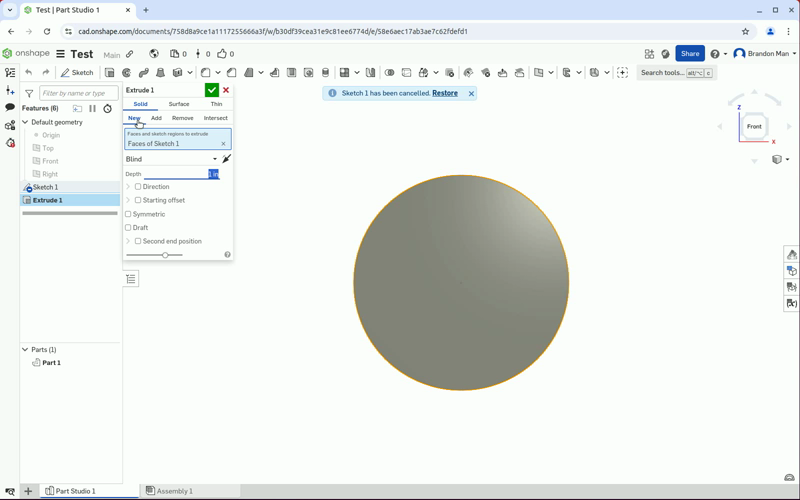
text(-23.108)
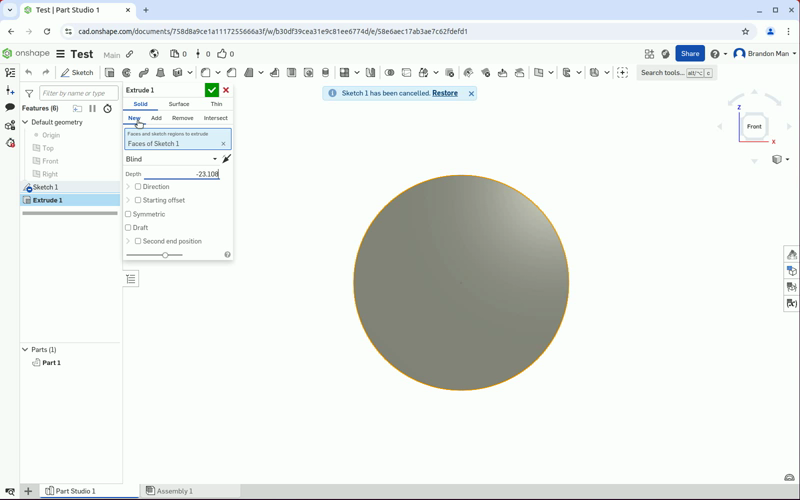
key(enter)
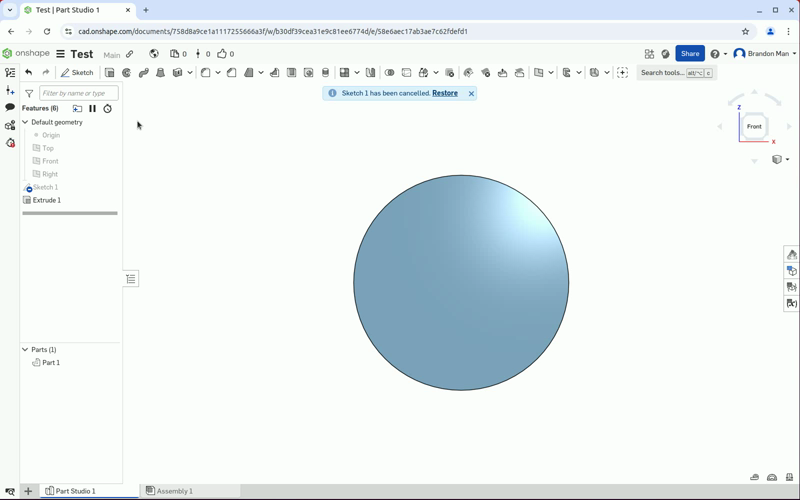
key(shift+h)
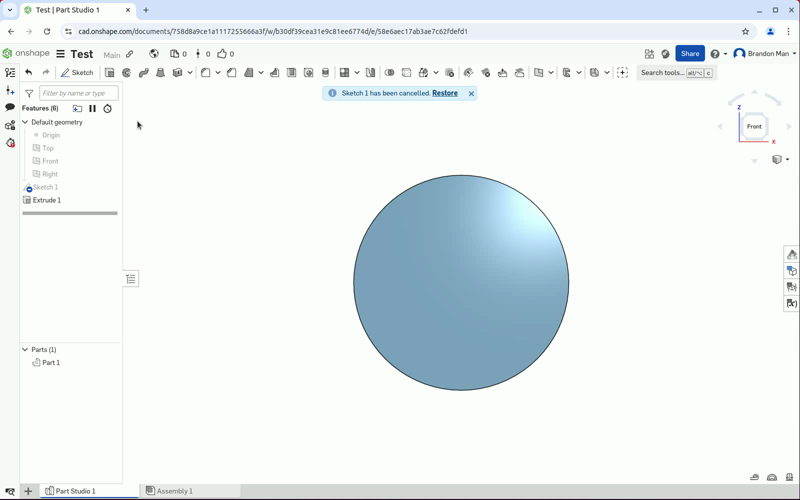
key(shift+h)
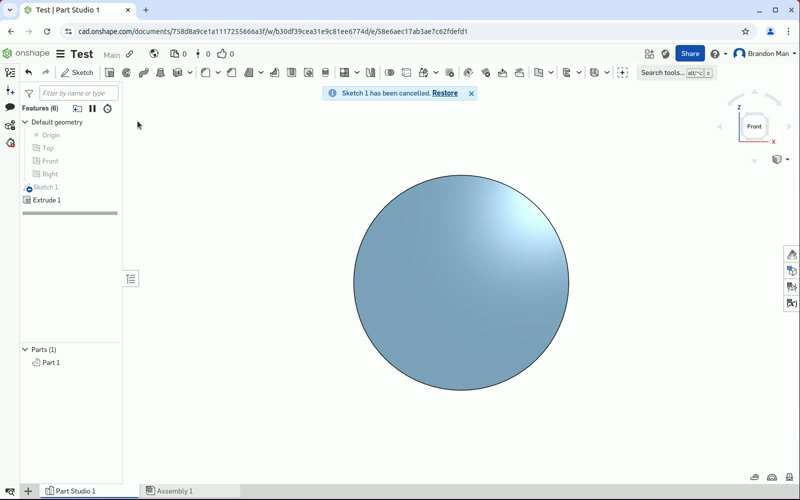
mouse_move(73, 189)
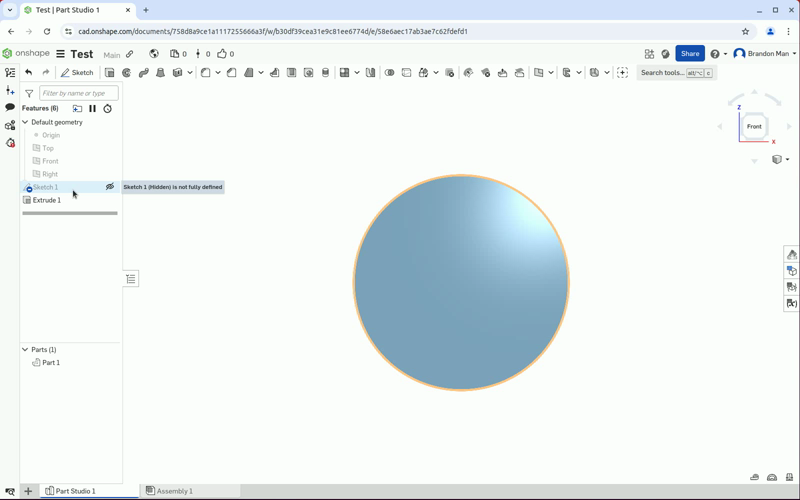
click(73, 189)
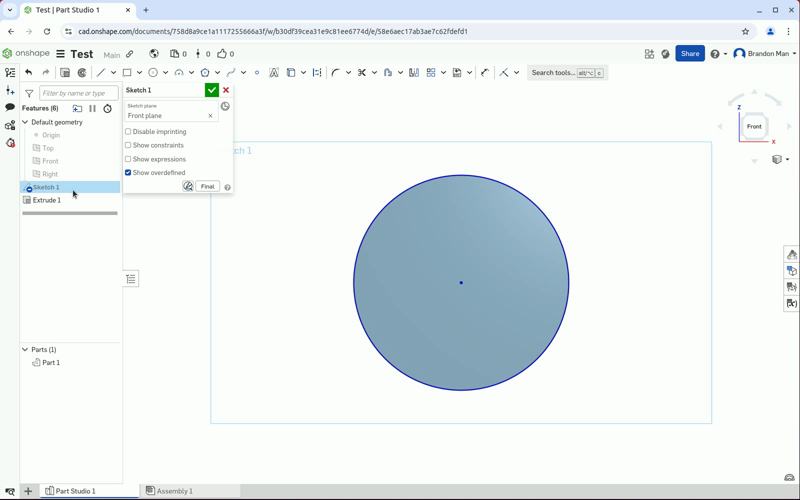
mouse_move(229, 92)
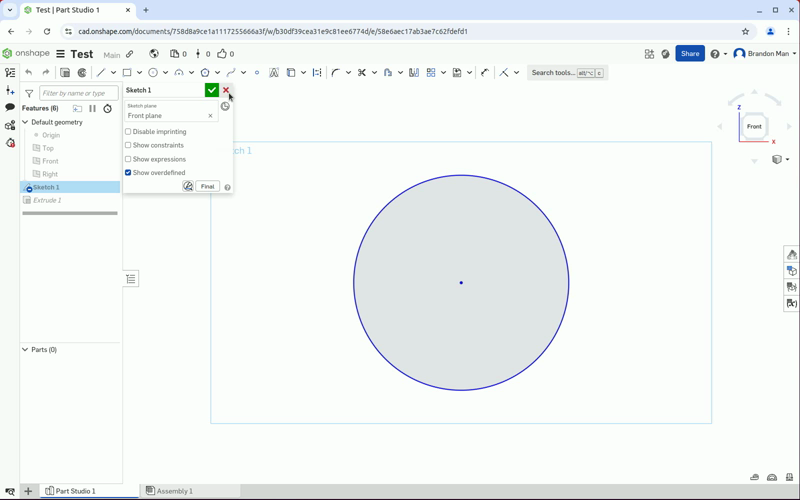
click(229, 92)
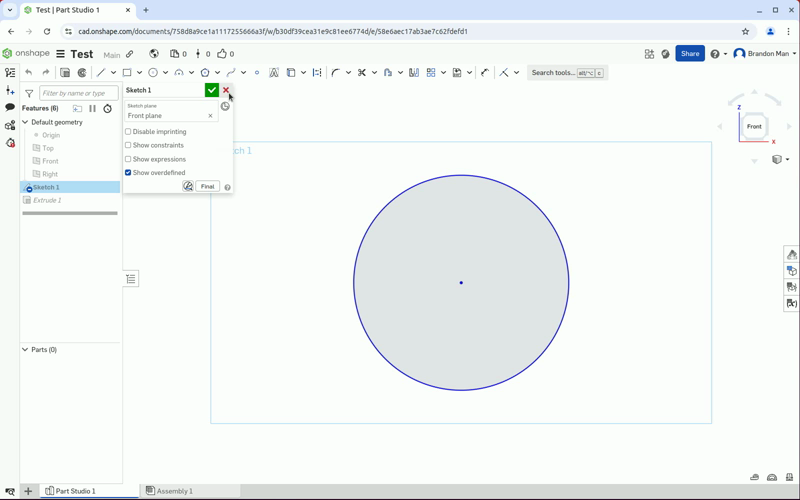
key(shift+s)
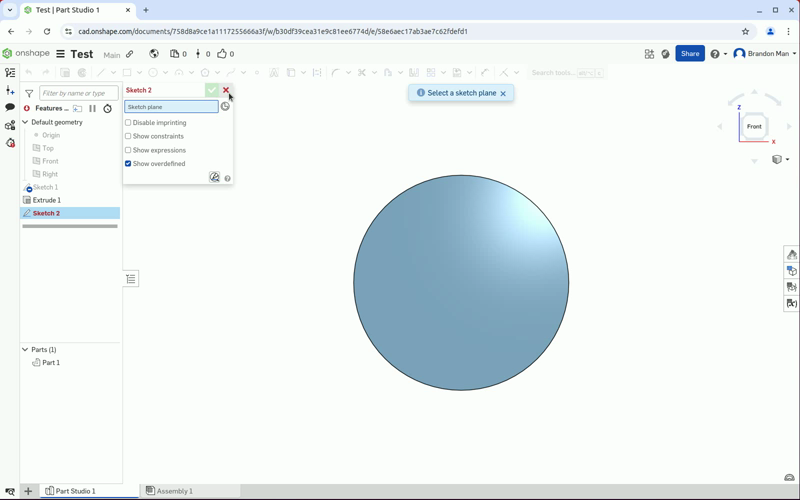
mouse_move(73, 163)
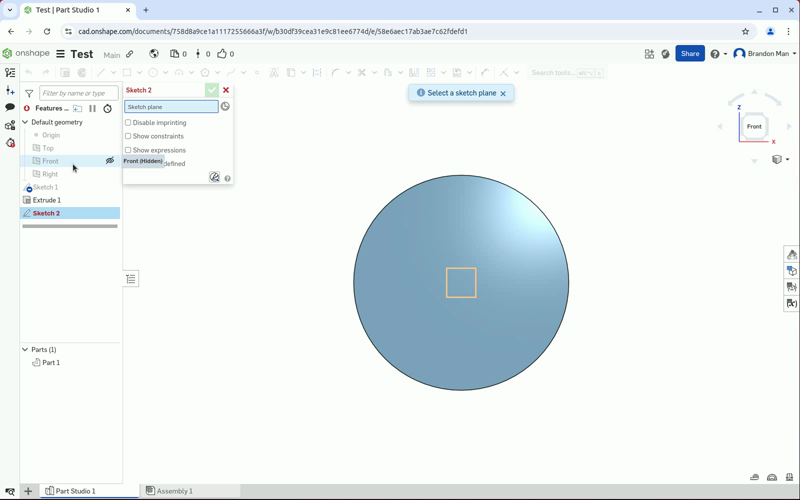
click(73, 163)
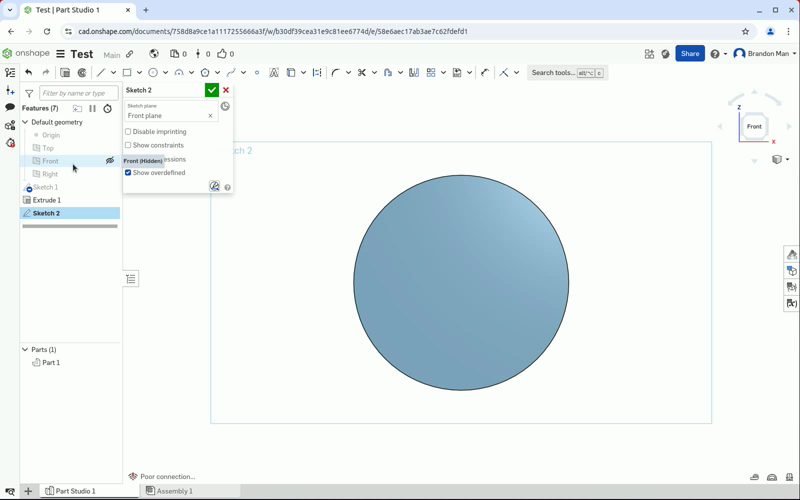
mouse_move(73, 352)
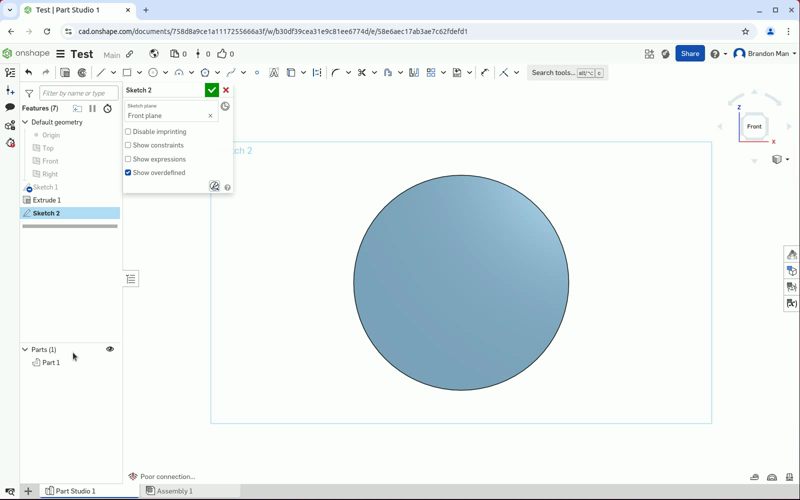
key(y)
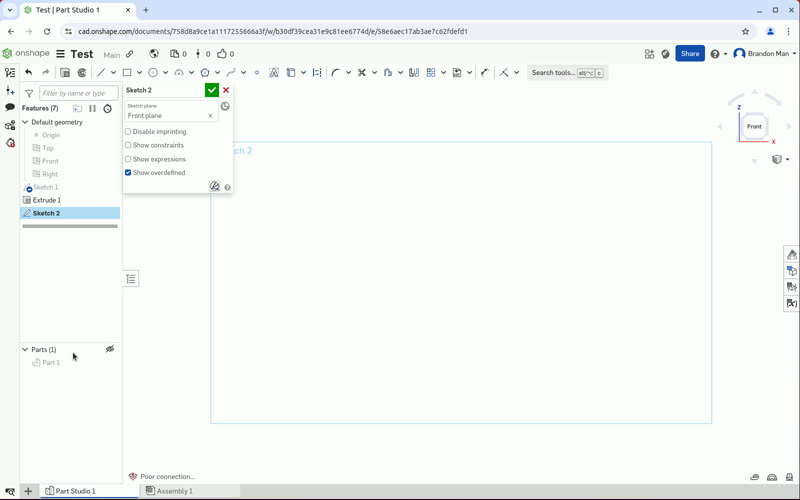
key(c)
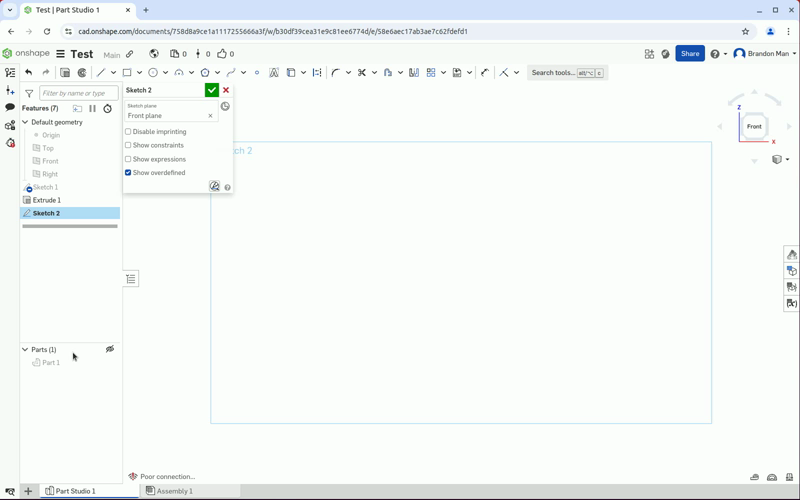
key_down(shift)
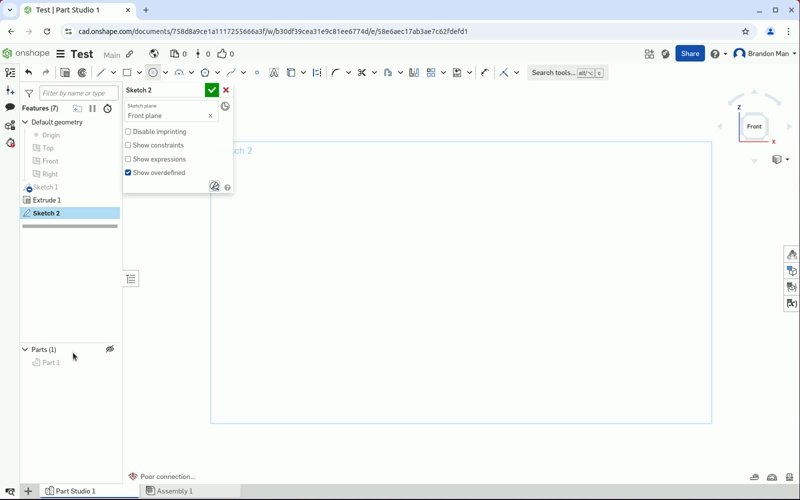
mouse_move(460, 282)
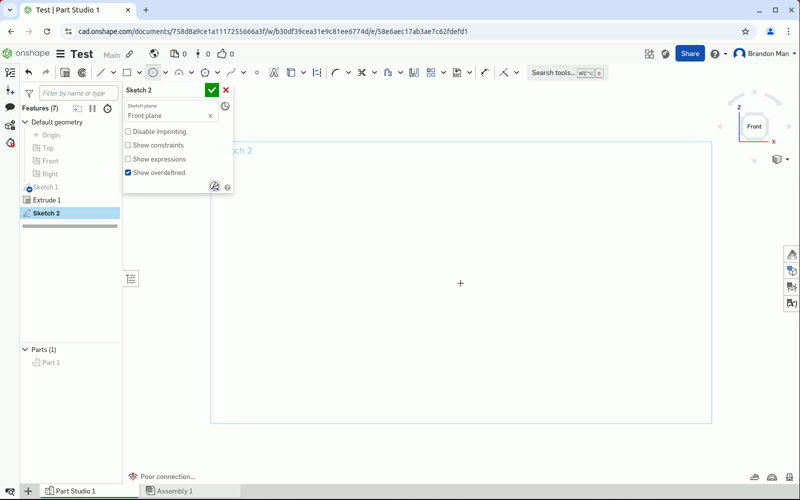
click(460, 282)
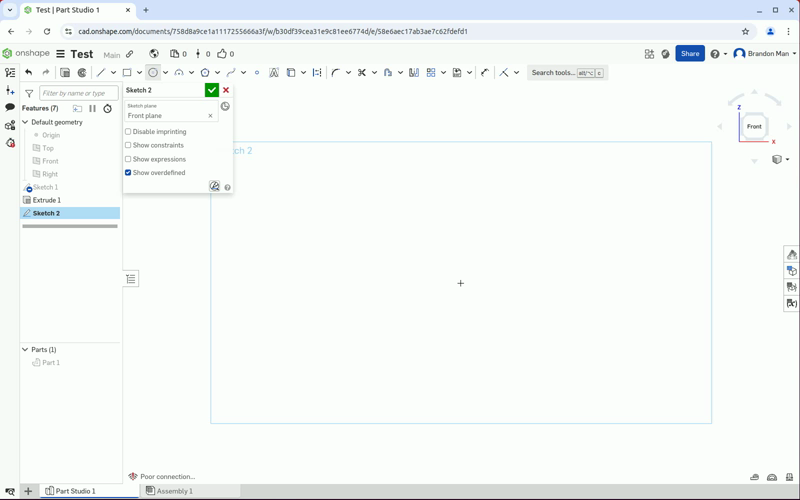
key_up(shift)
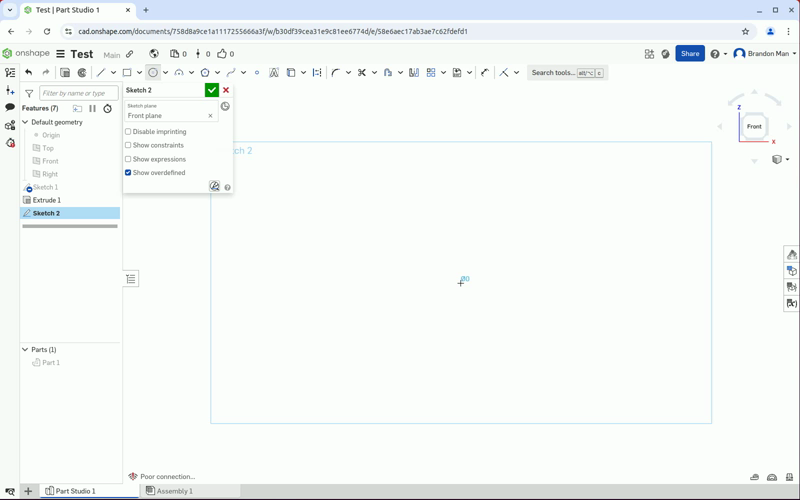
mouse_move(517, 282)
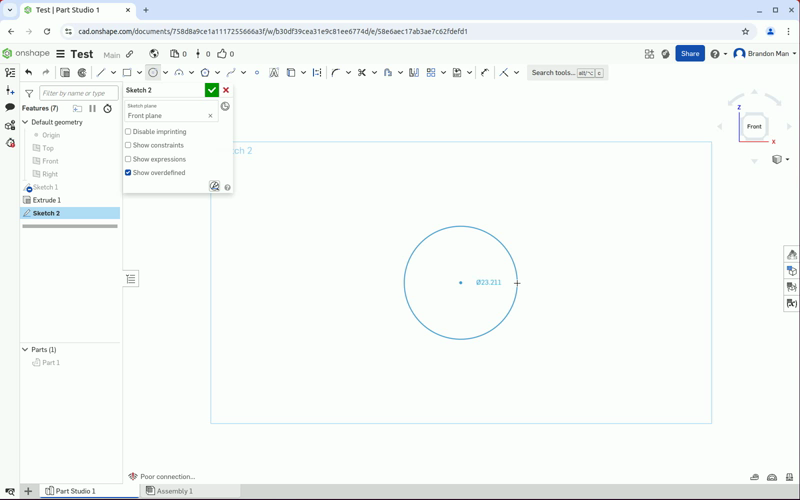
click(517, 282)
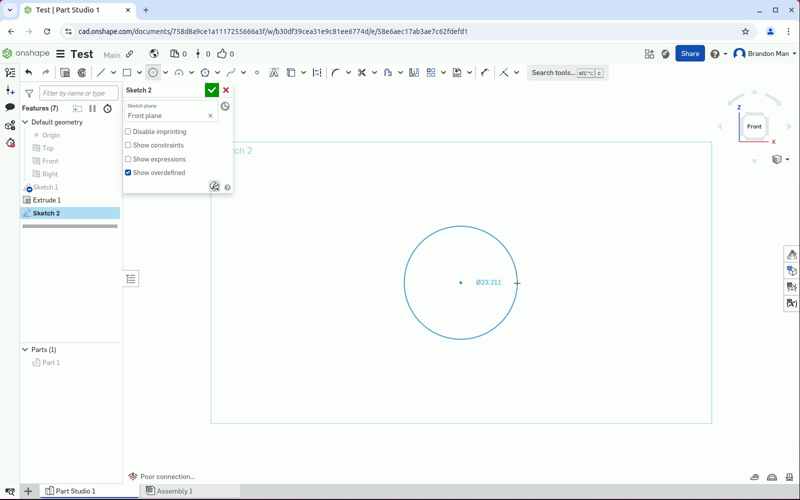
key(esc)
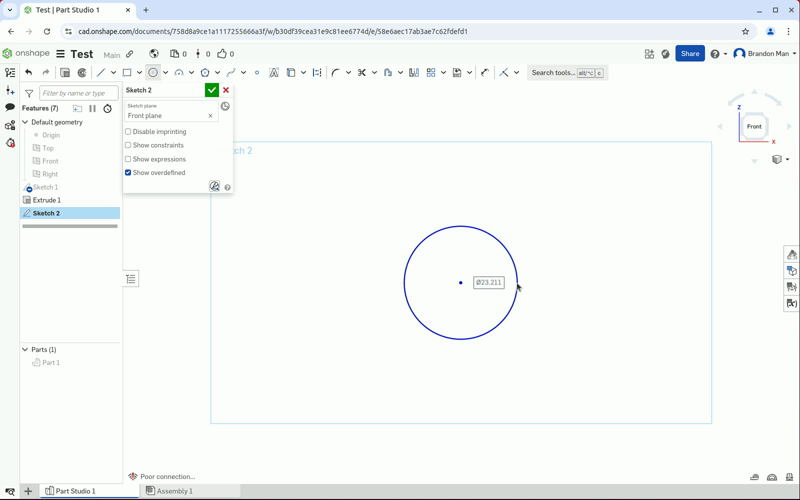
mouse_move(431, 265)
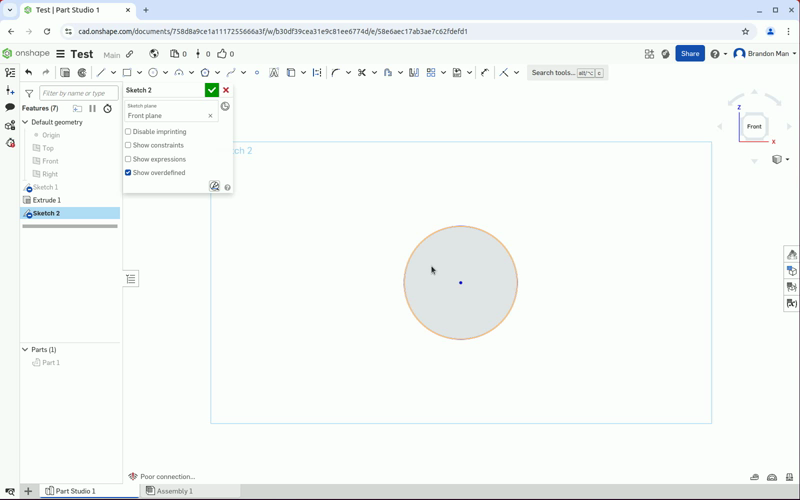
click(431, 265)
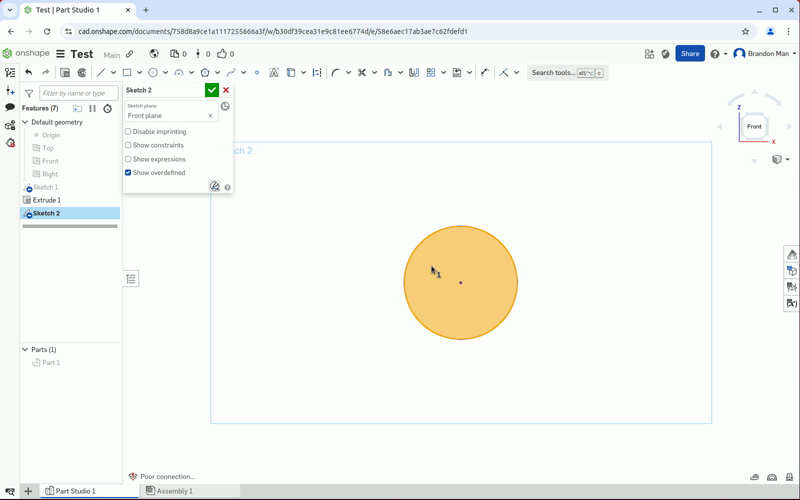
mouse_move(73, 352)
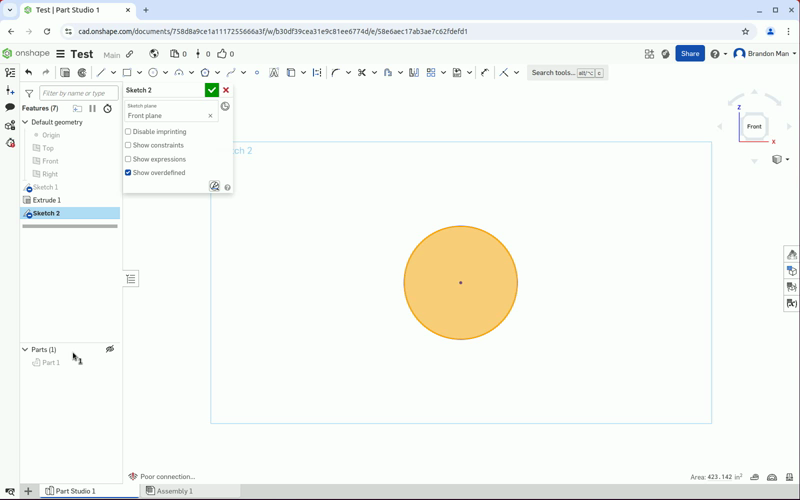
key(shift+y)
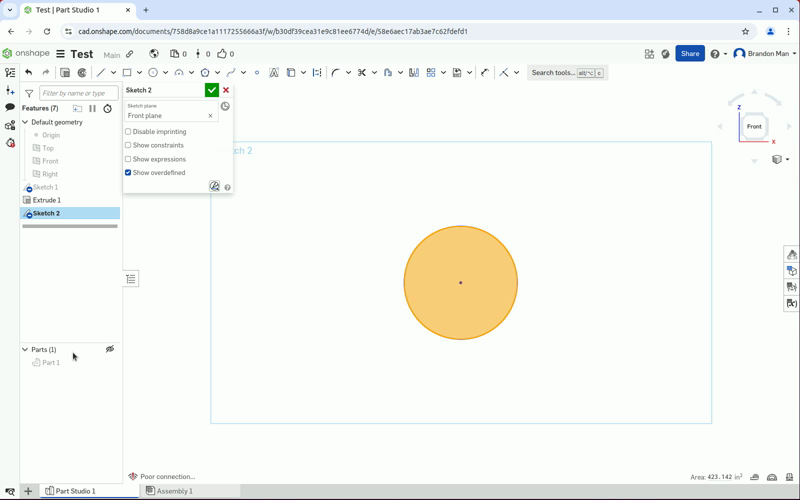
key(shift+e)
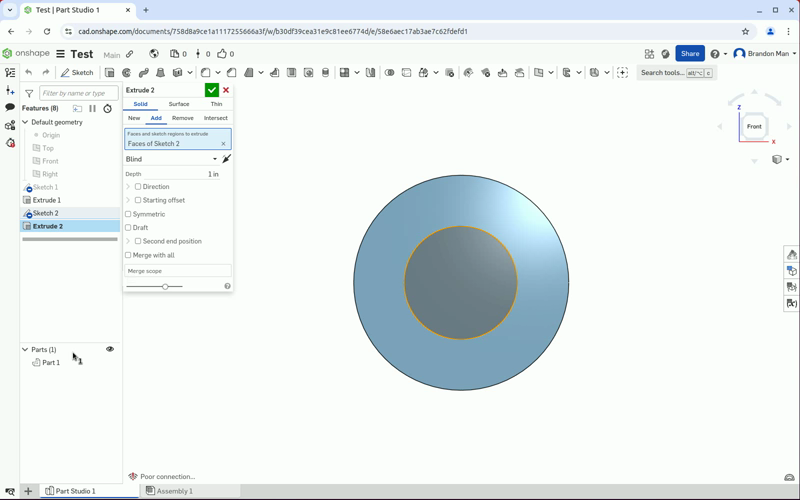
mouse_move(143, 106)
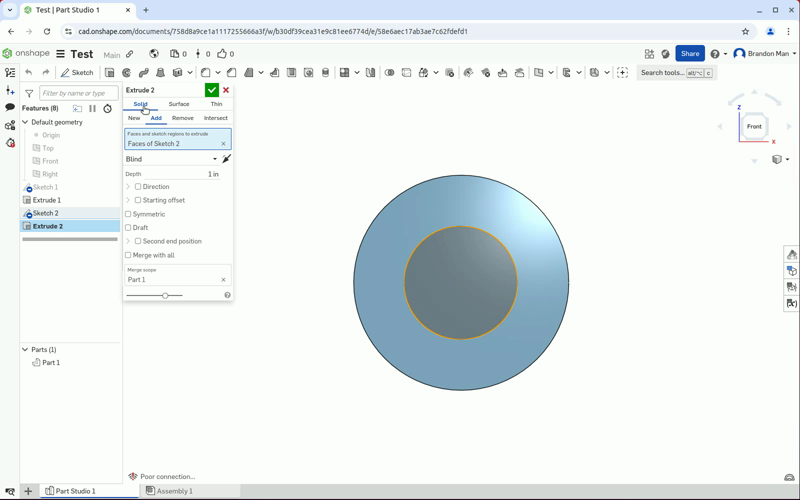
click(143, 106)
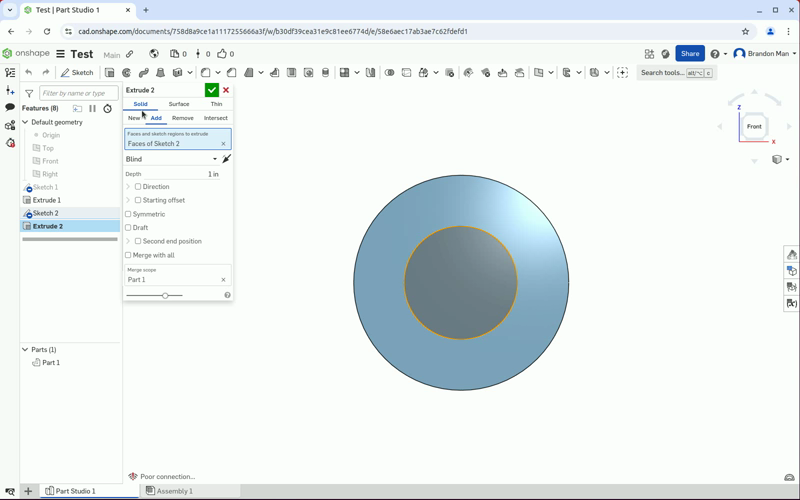
mouse_move(137, 120)
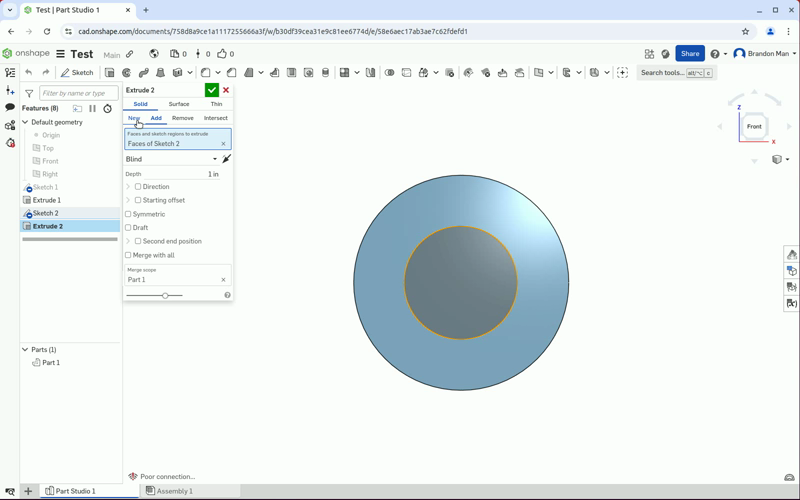
click(137, 120)
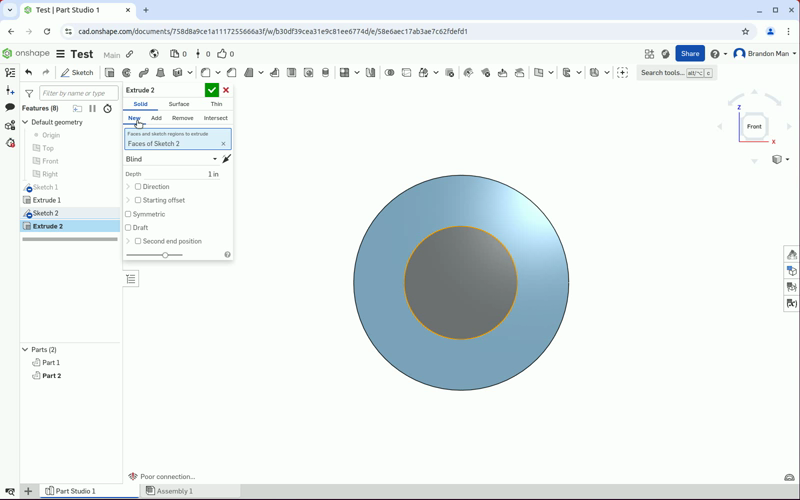
key(tab, 4)
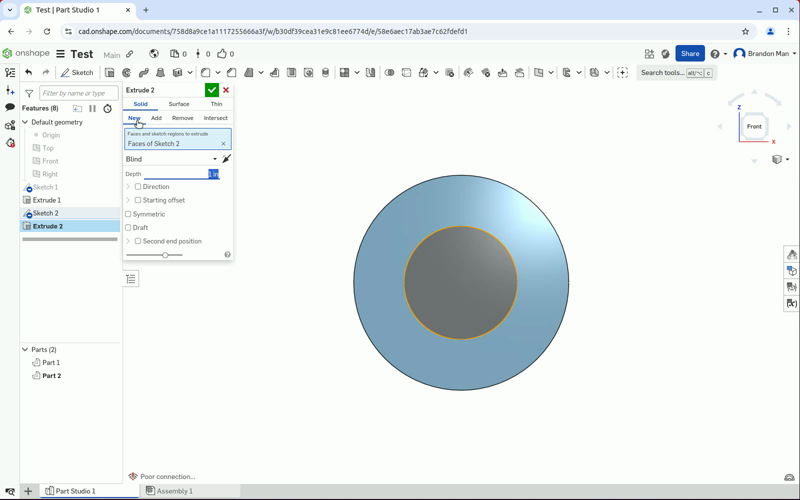
text(3.851)
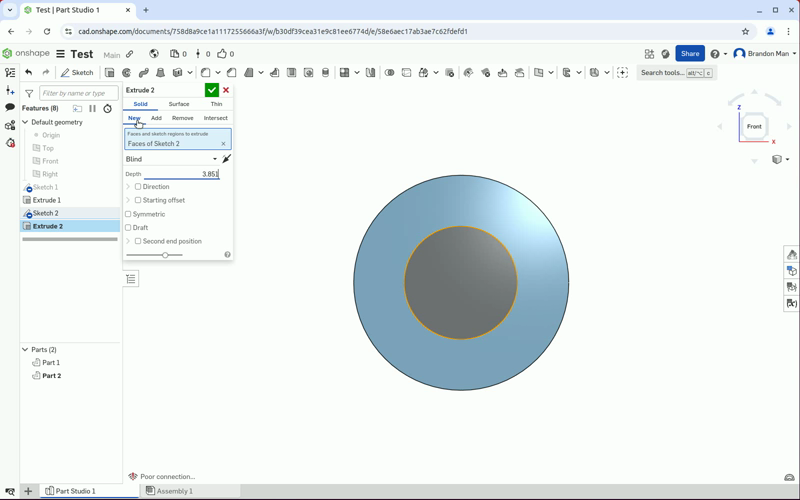
key(enter)
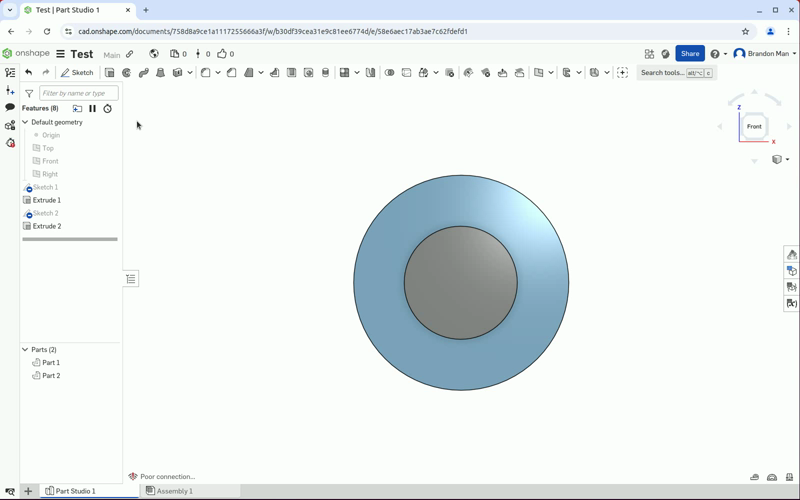
key(shift+h)
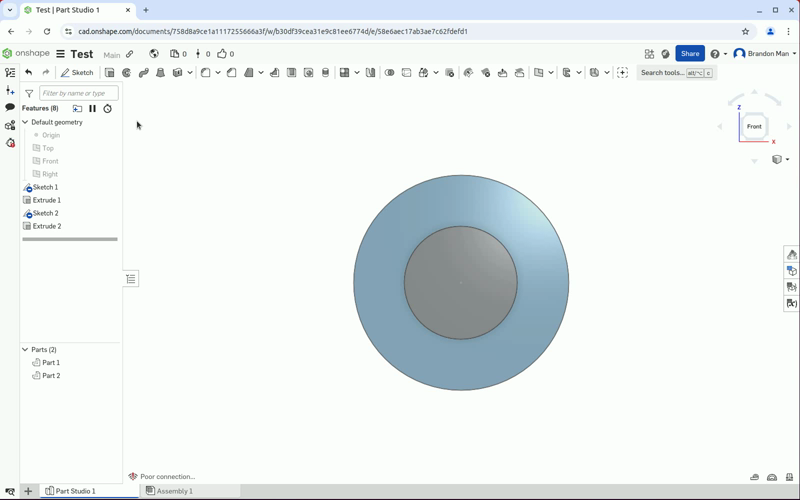
key(shift+h)
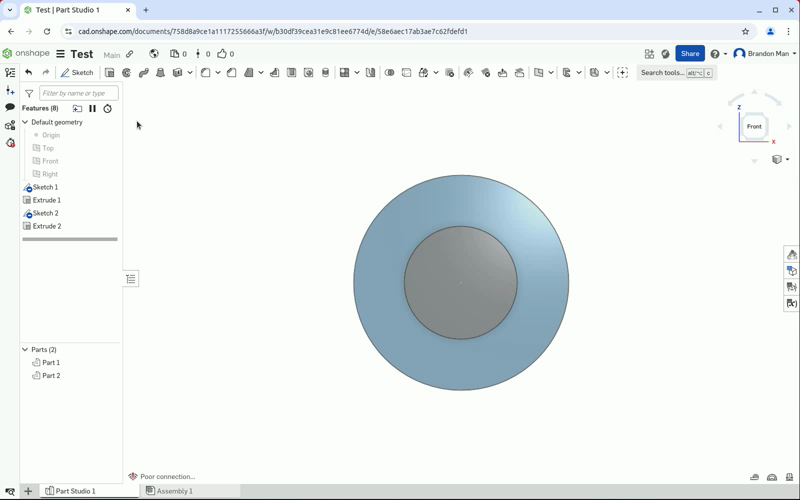
key(shift+7)
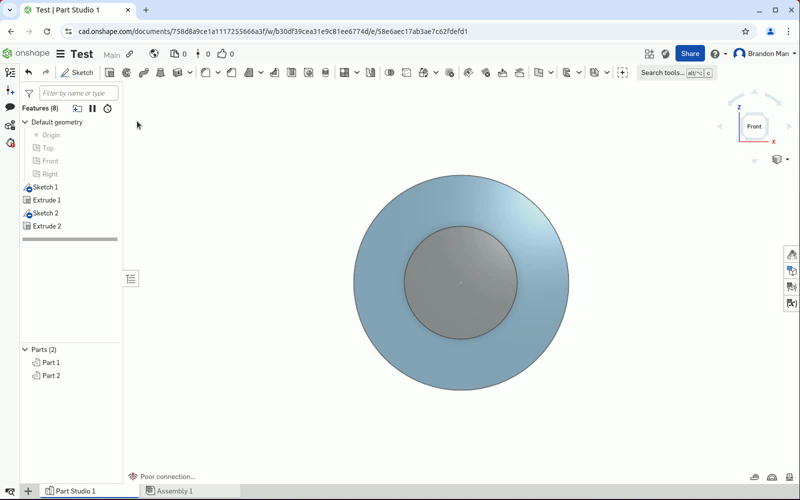
key(left, 2)
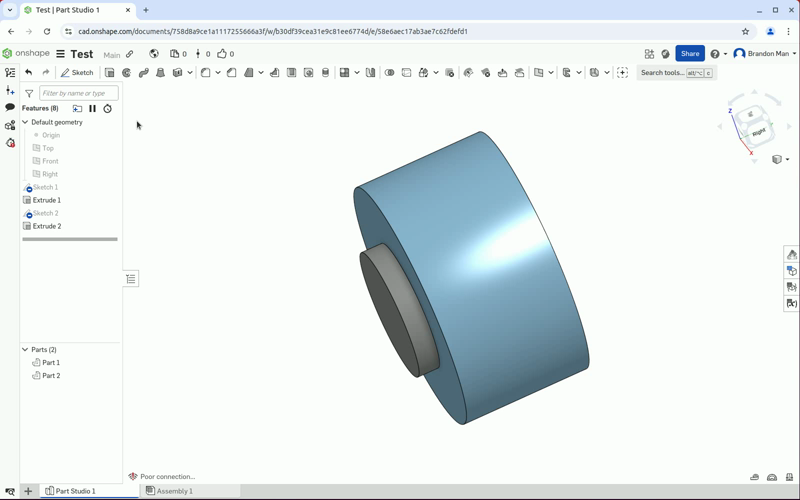
key(down, 2)
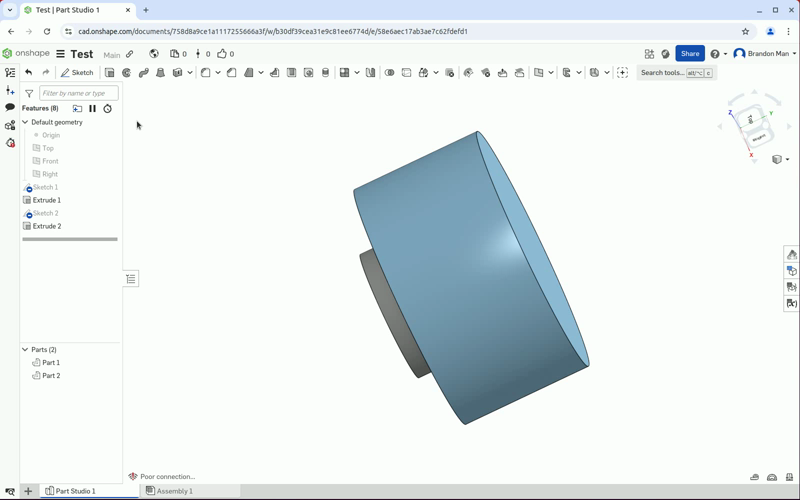
key(up, 2)
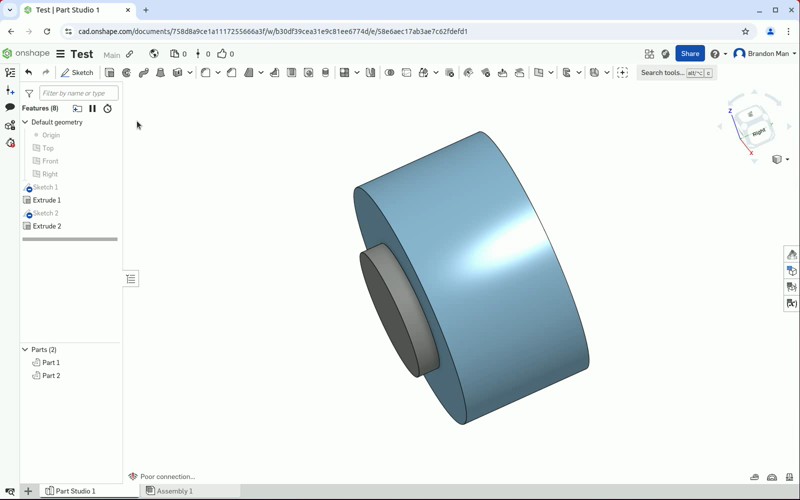
key(right, 2)
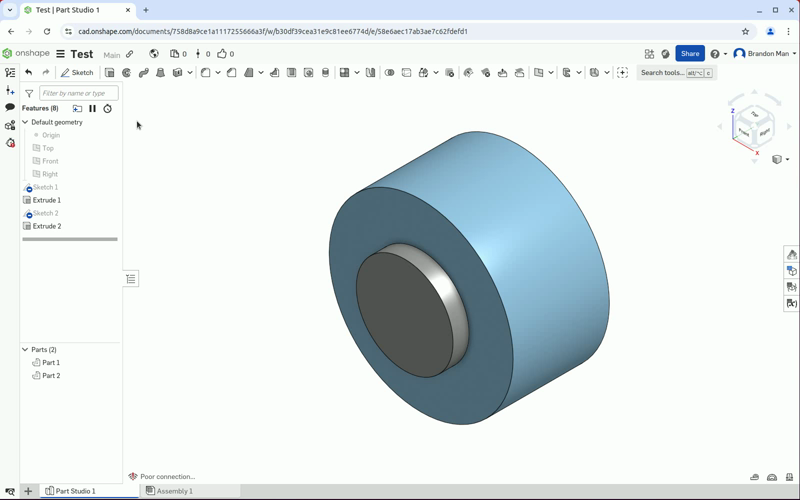
mouse_move(73, 189)
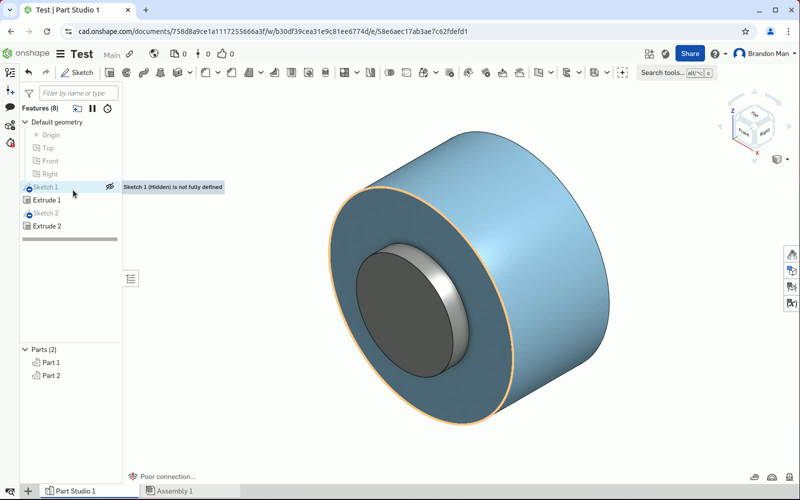
click(73, 189)